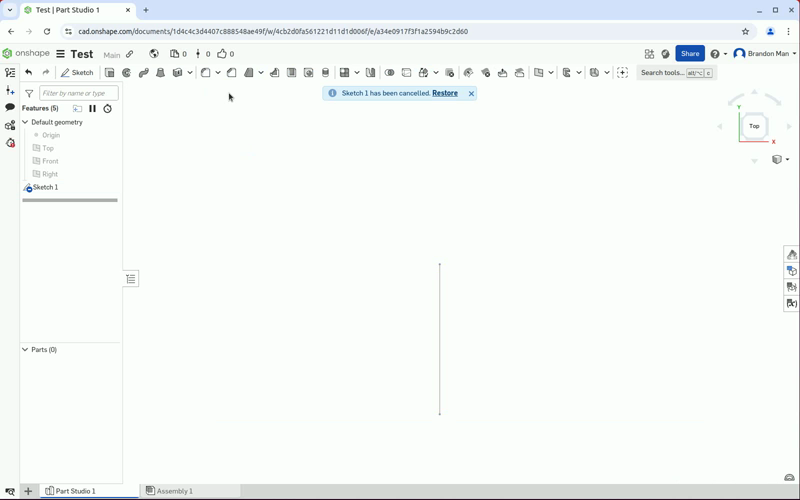
key(shift+h)
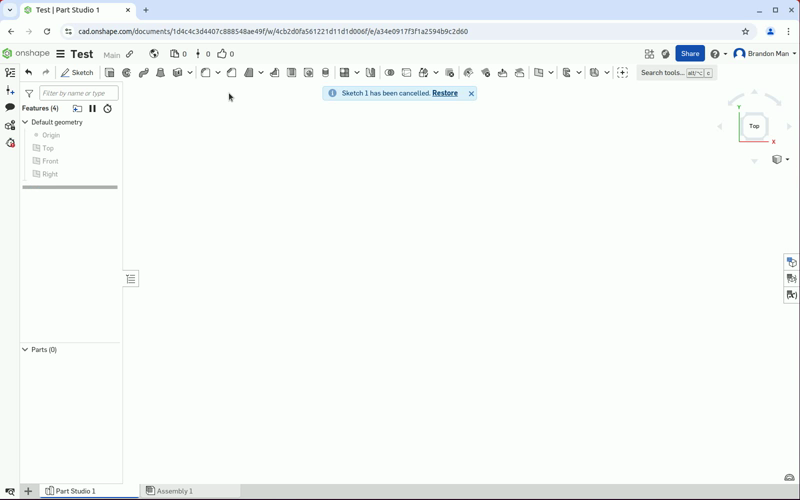
mouse_move(73, 352)
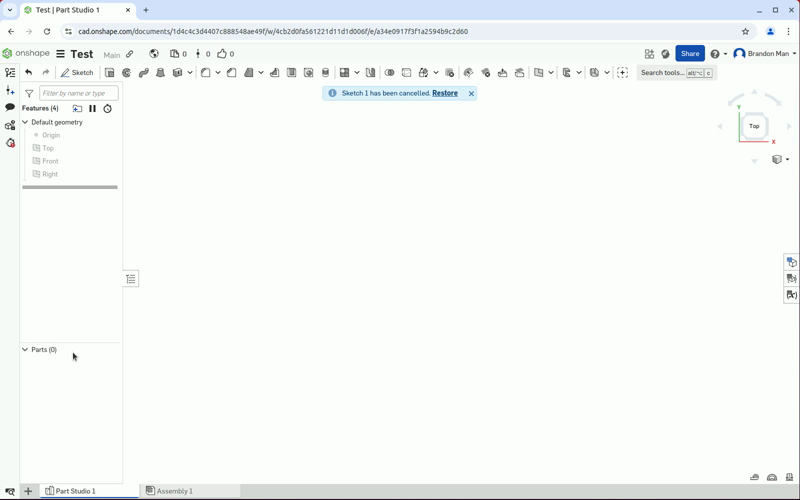
key(y)
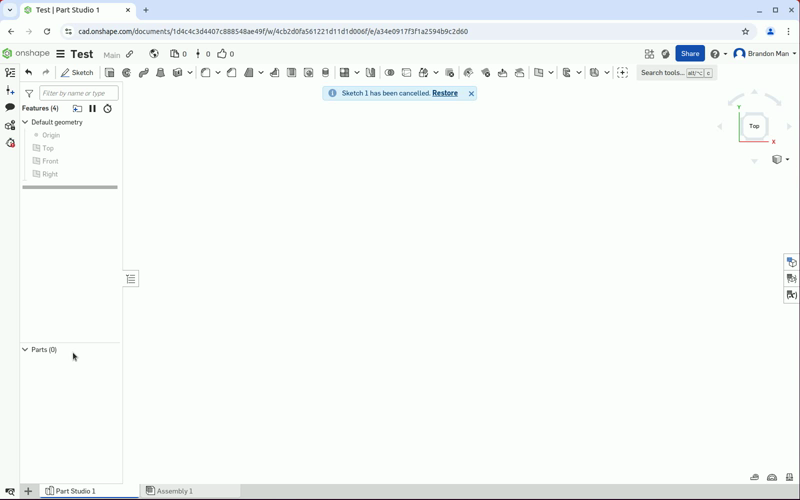
key(shift+p)
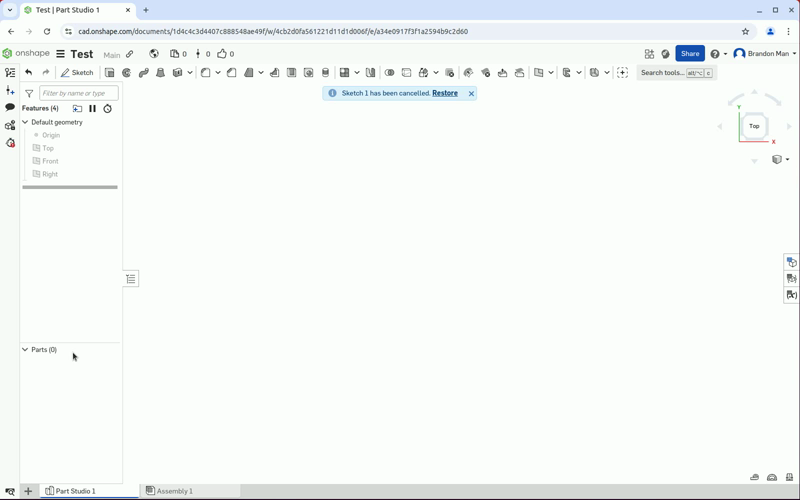
key(space)
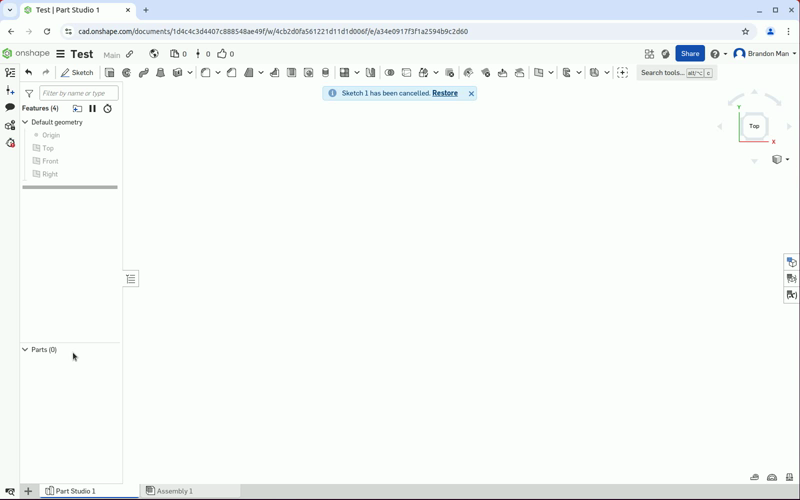
key_down(shift)
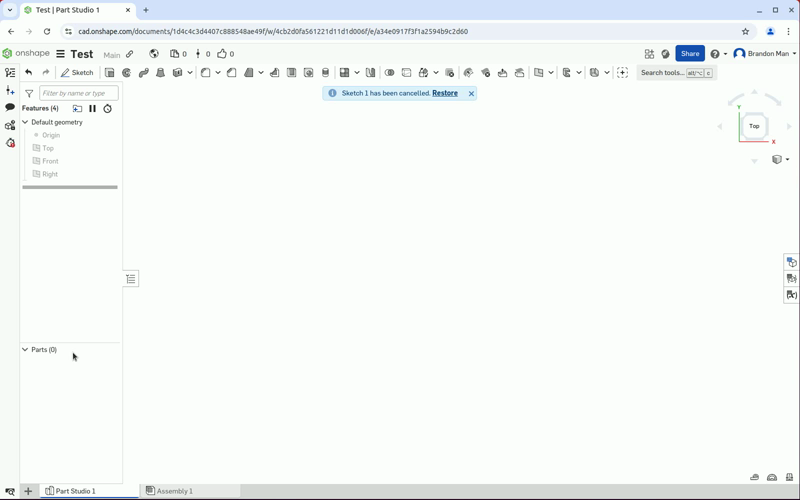
key(up)
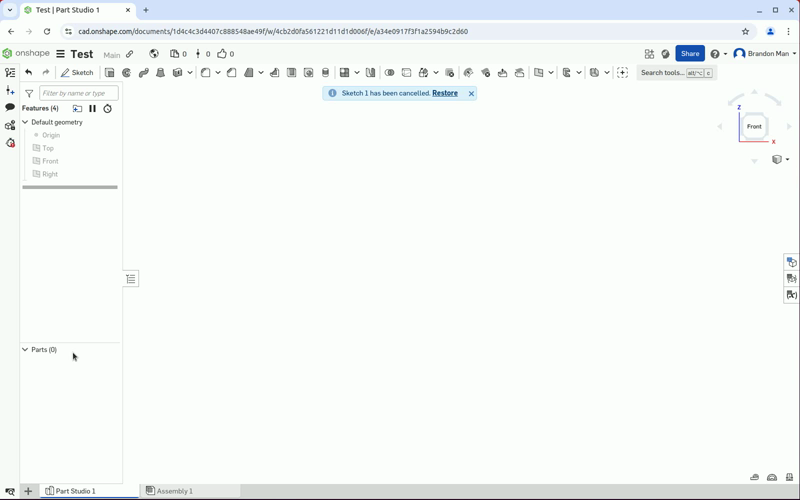
key_up(shift)
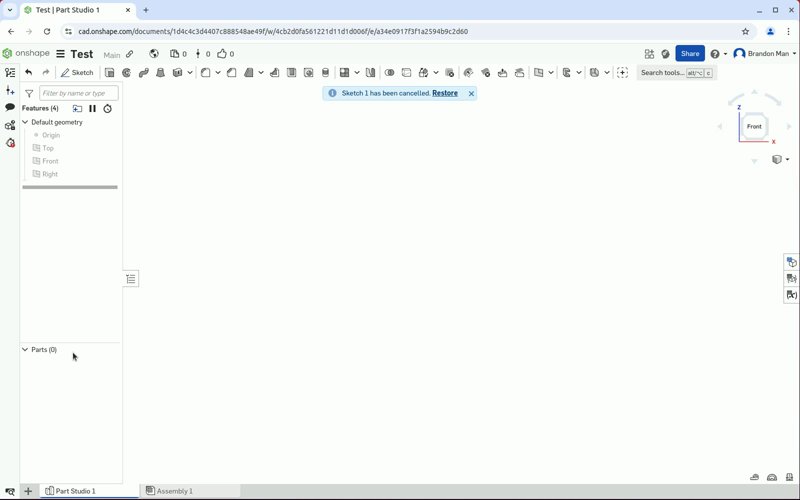
mouse_move(73, 352)
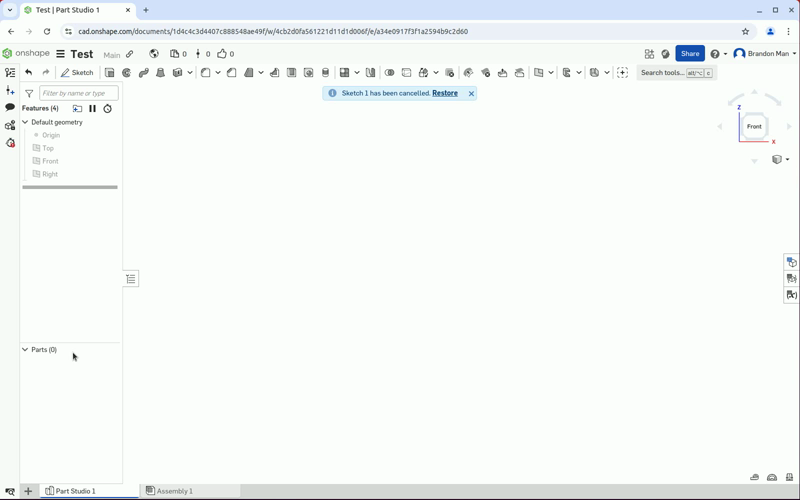
key(shift+y)
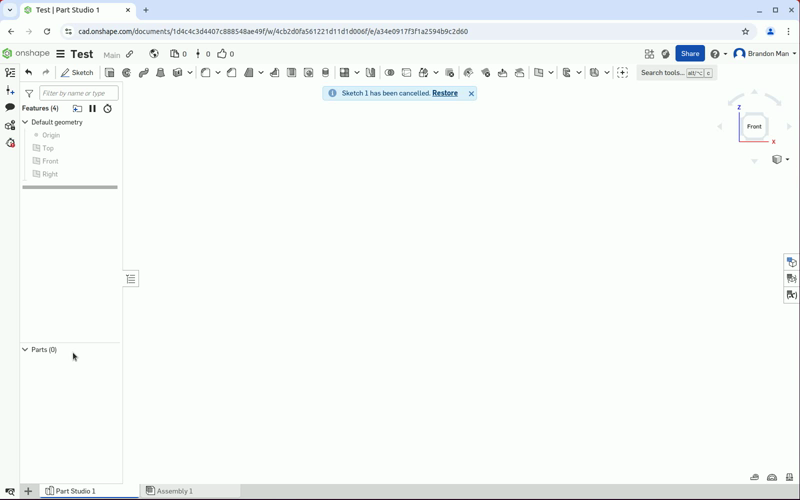
key(shift+s)
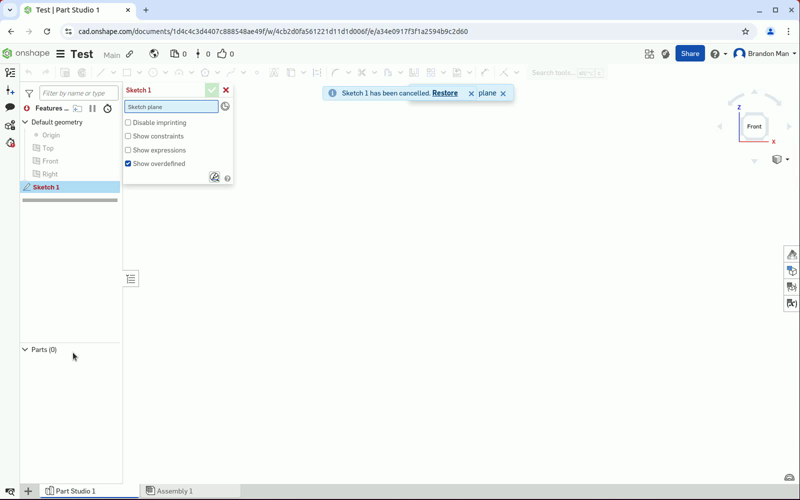
mouse_move(73, 163)
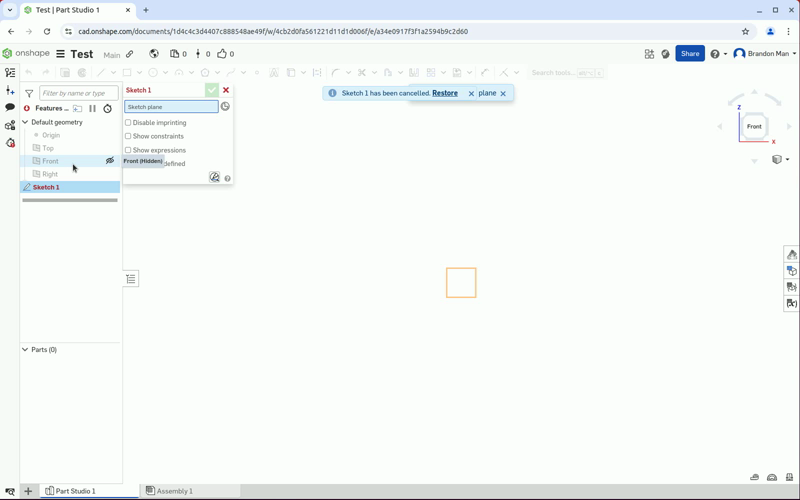
click(73, 163)
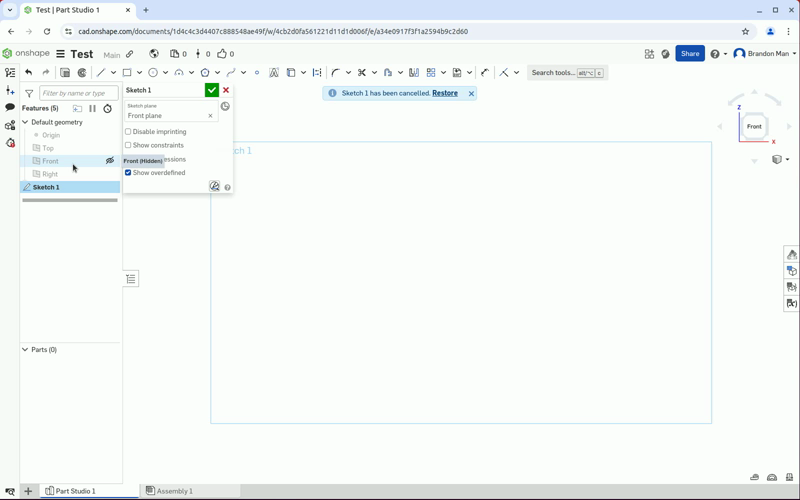
mouse_move(73, 352)
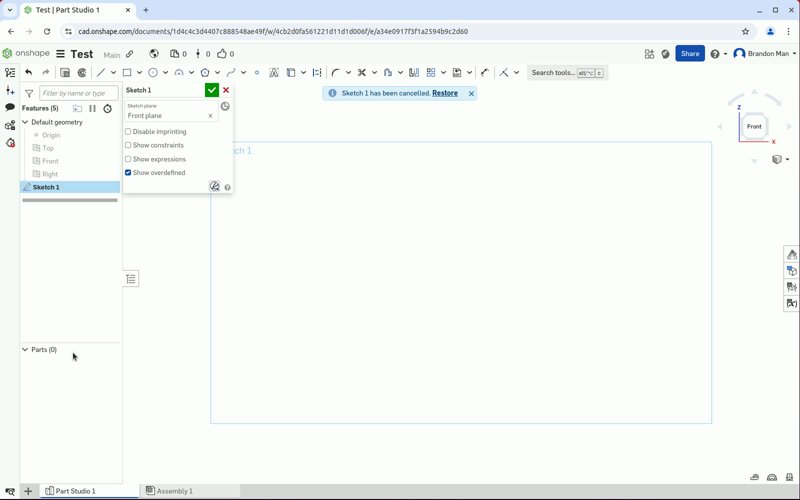
key(y)
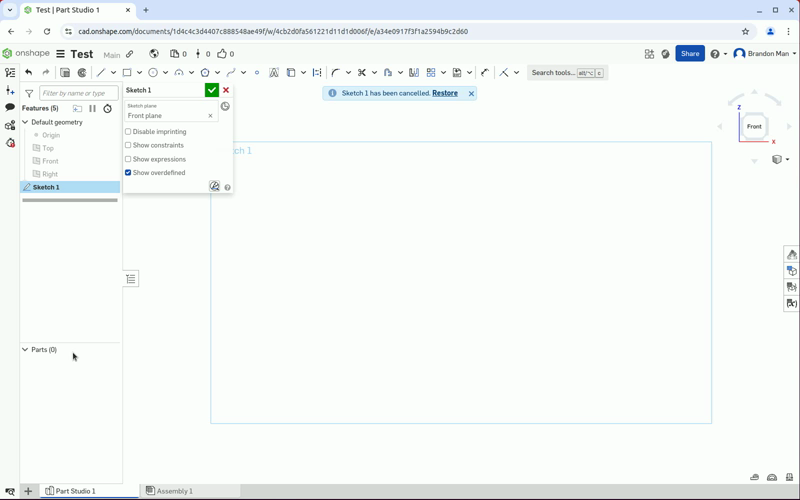
key(c)
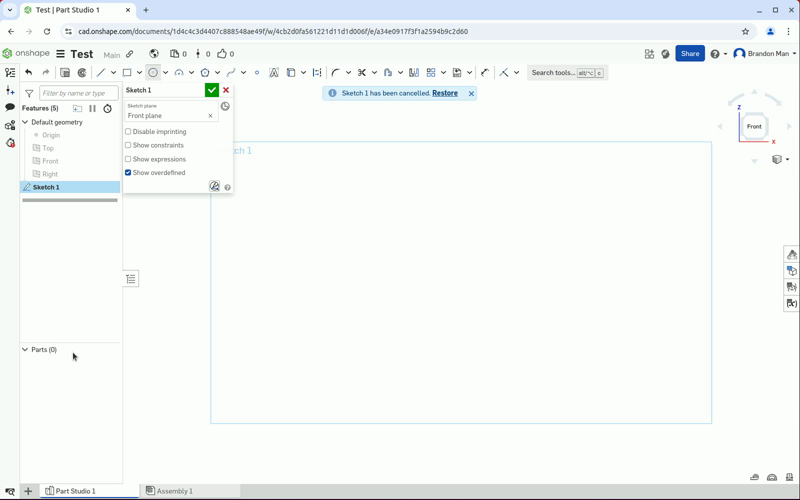
key_down(shift)
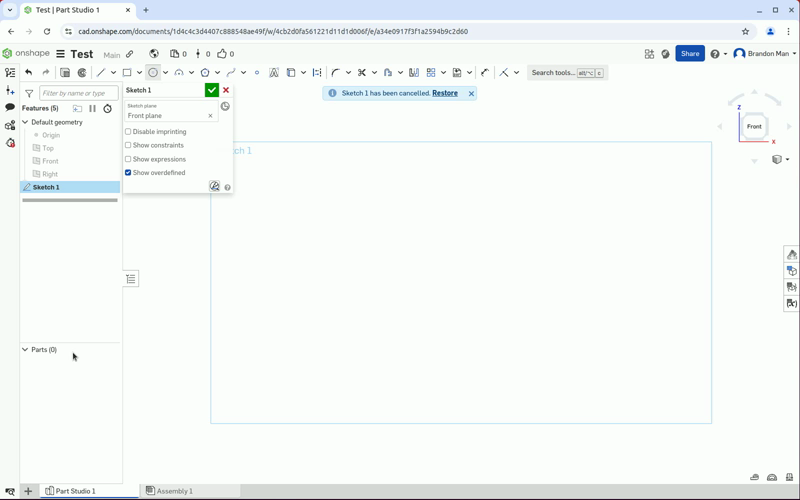
mouse_move(461, 282)
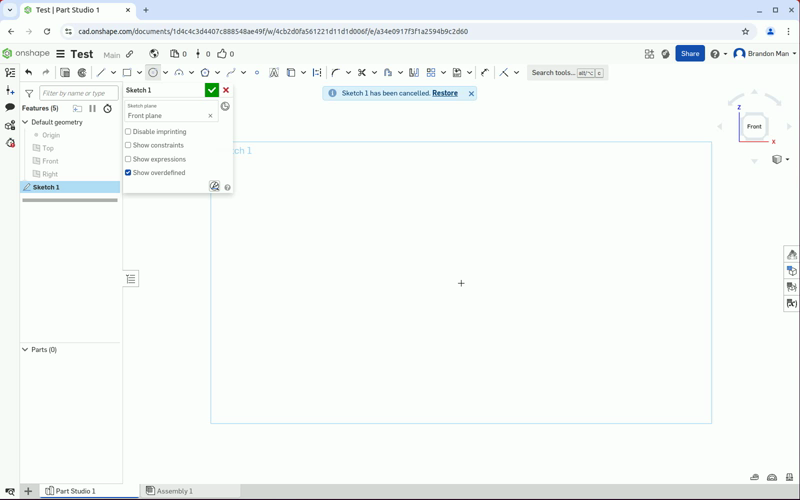
click(461, 282)
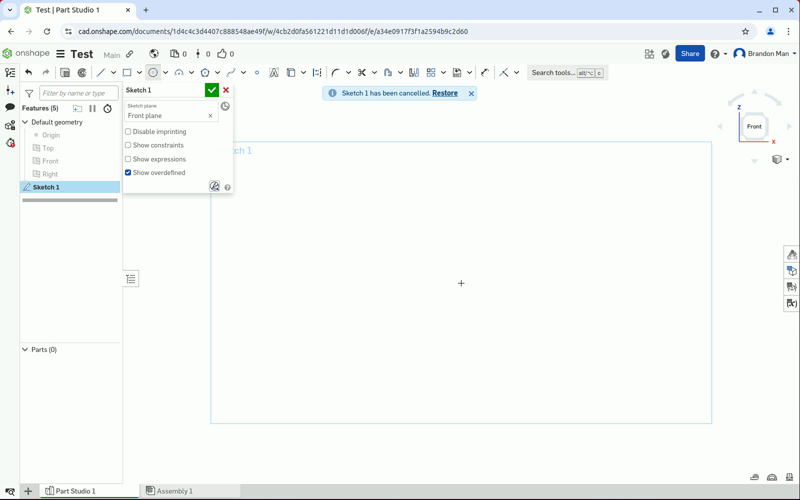
key_up(shift)
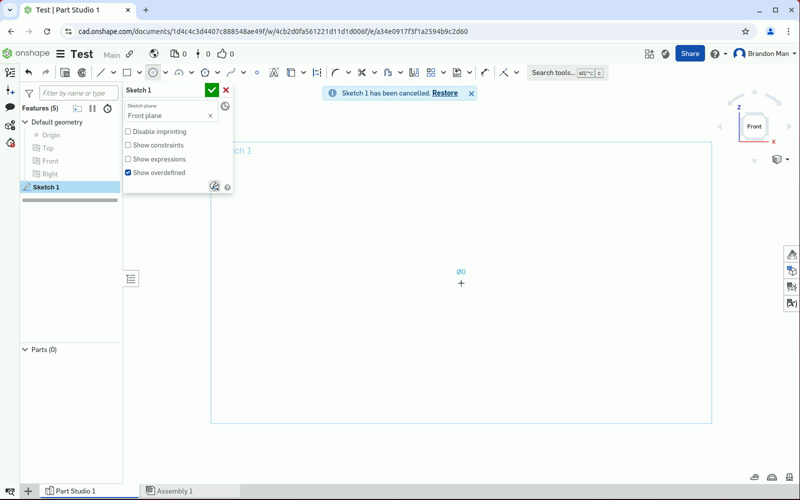
mouse_move(574, 282)
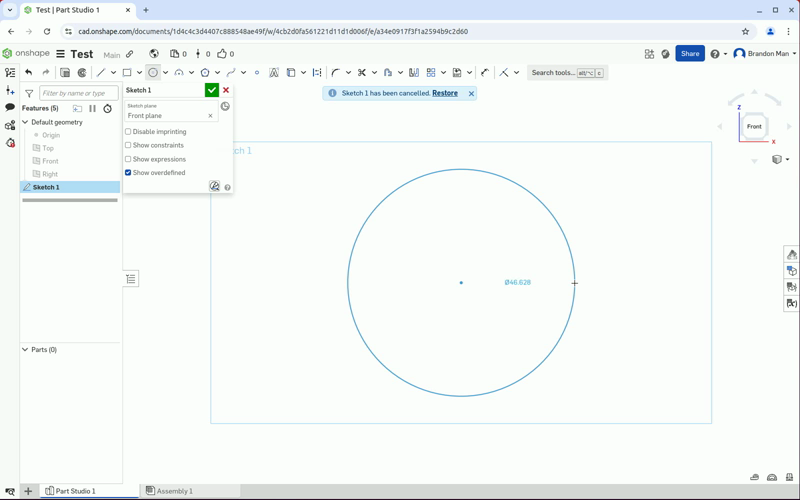
click(574, 282)
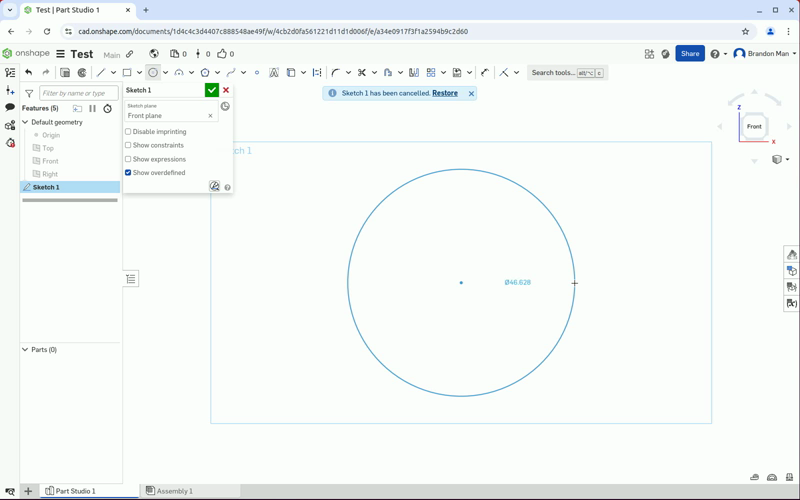
key(esc)
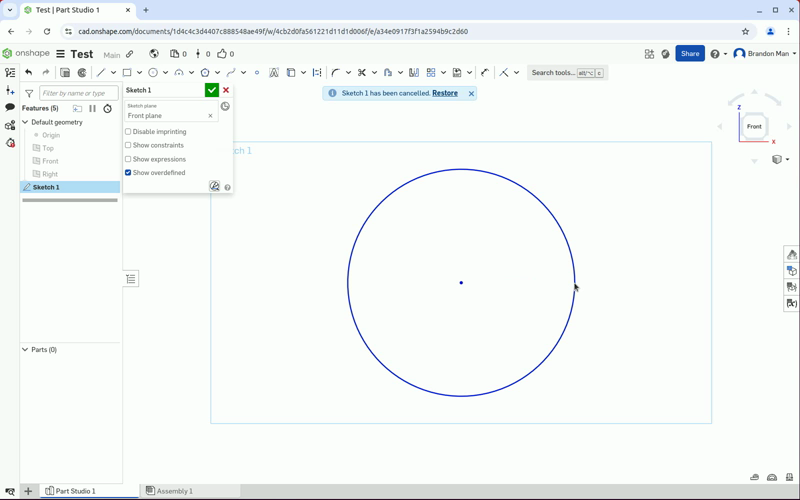
mouse_move(425, 359)
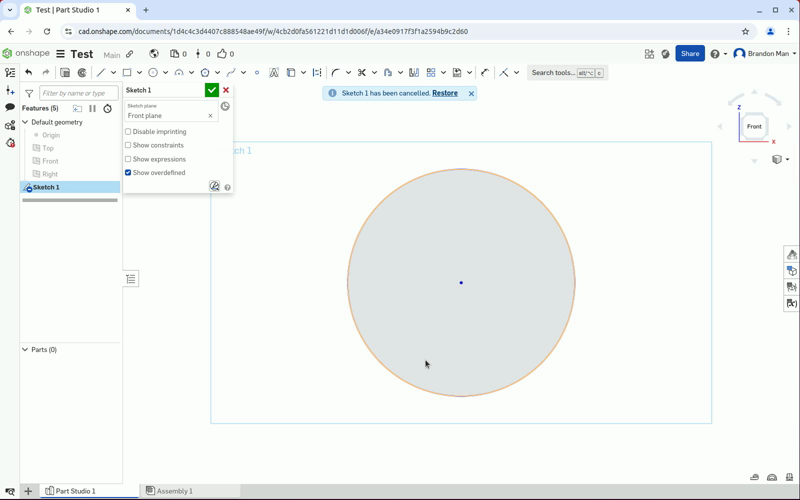
click(425, 359)
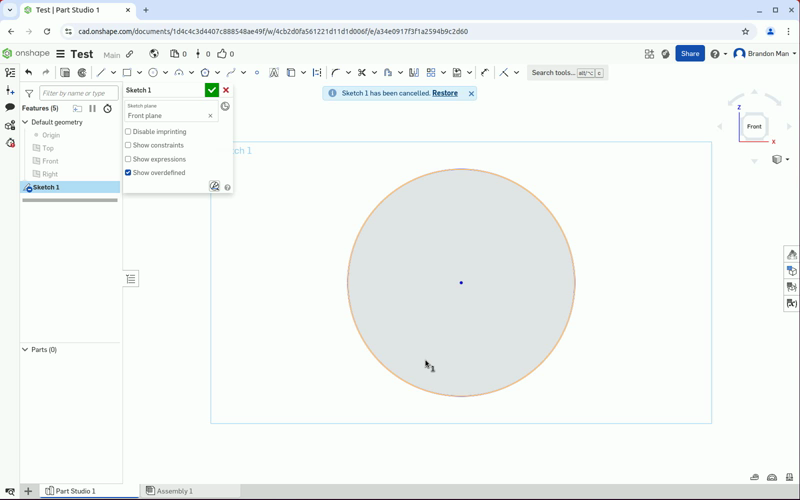
mouse_move(73, 352)
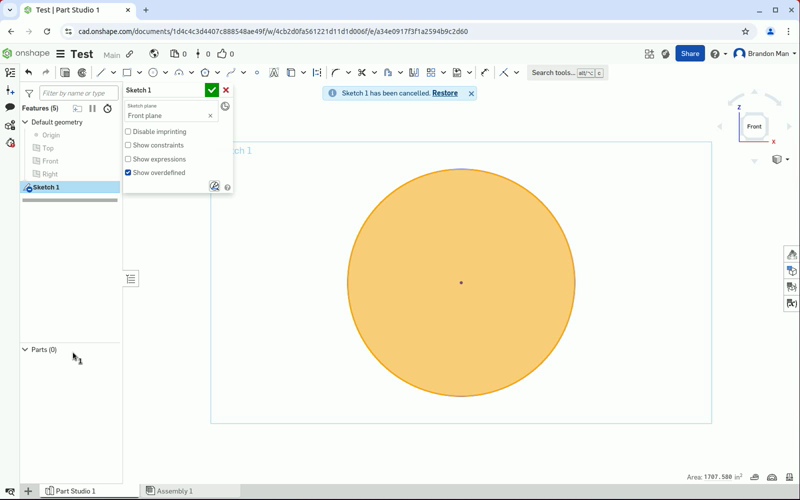
key(shift+y)
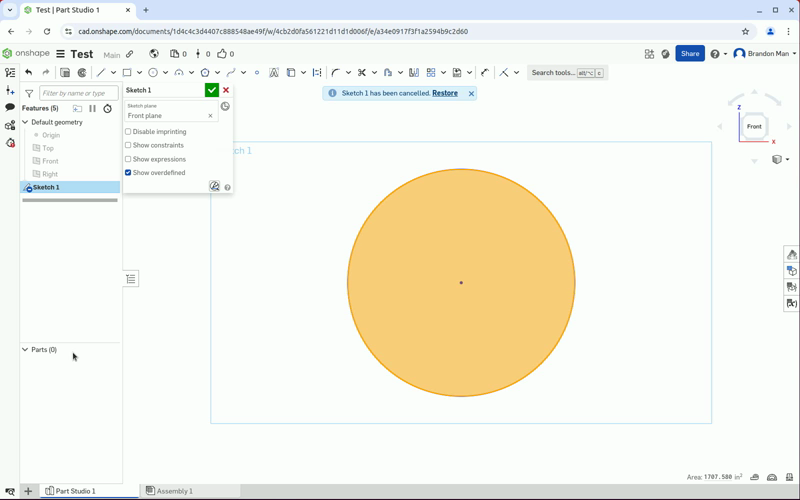
key(shift+e)
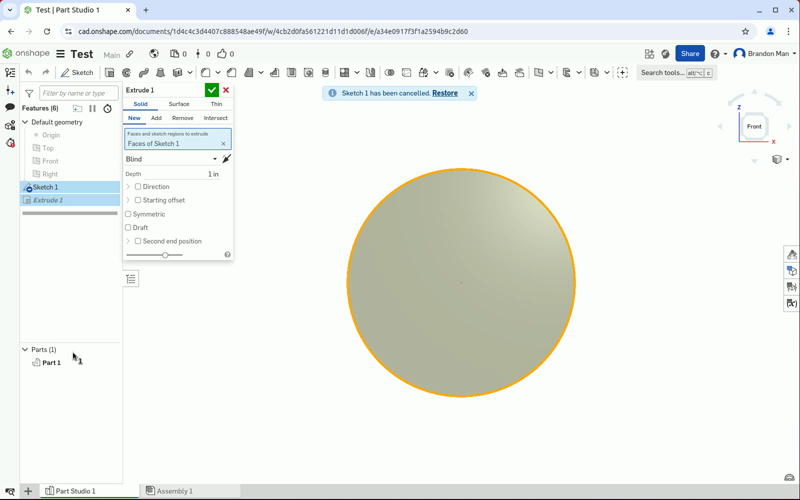
mouse_move(143, 106)
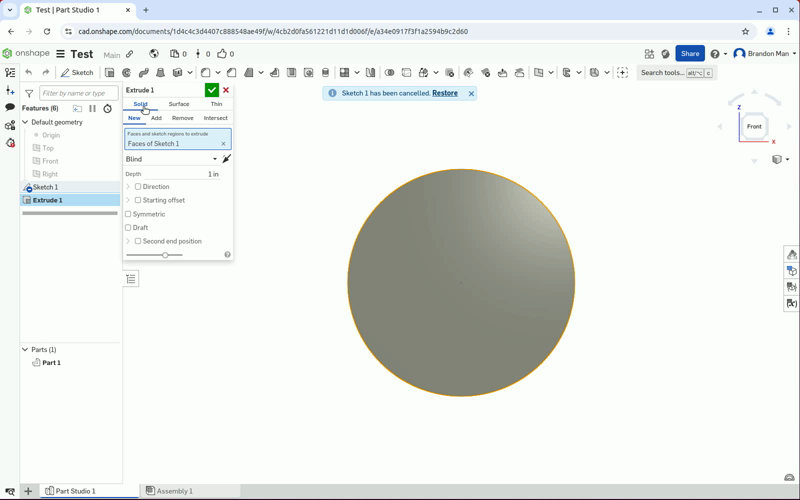
click(143, 106)
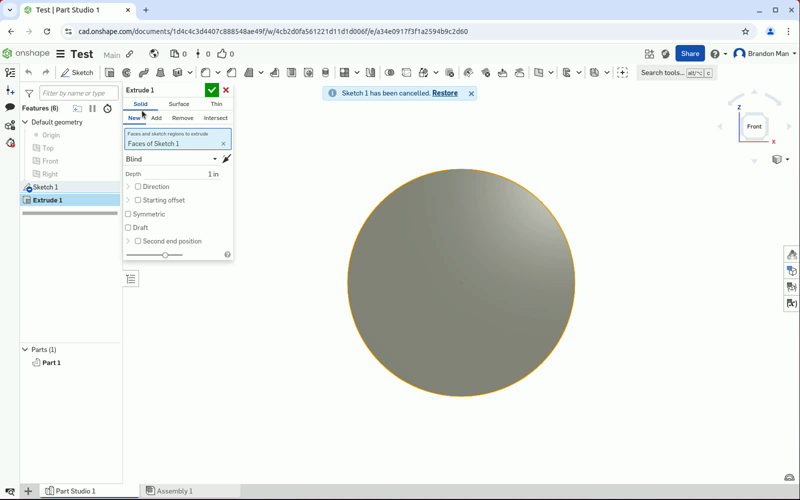
mouse_move(137, 120)
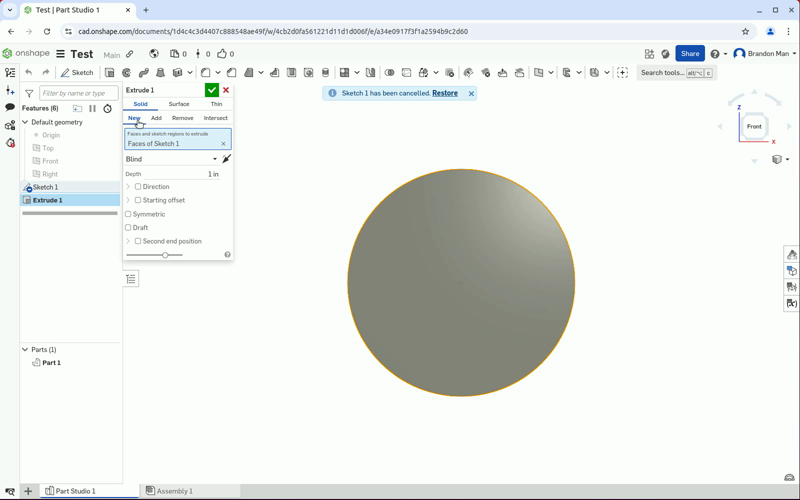
click(137, 120)
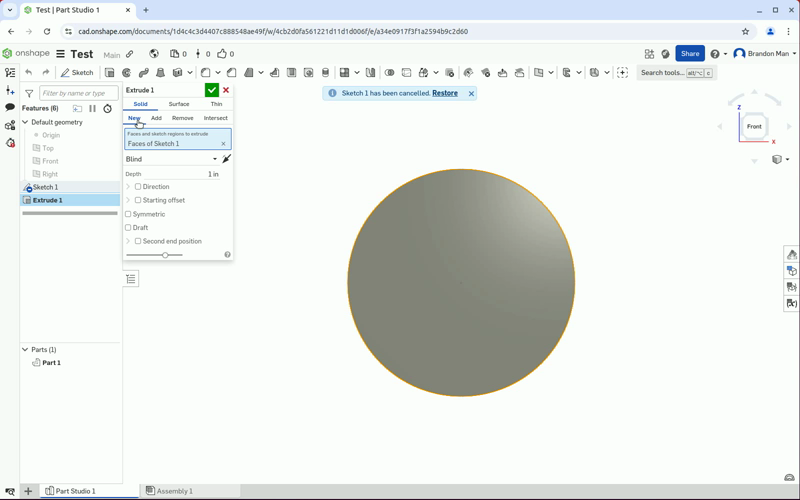
key(tab, 4)
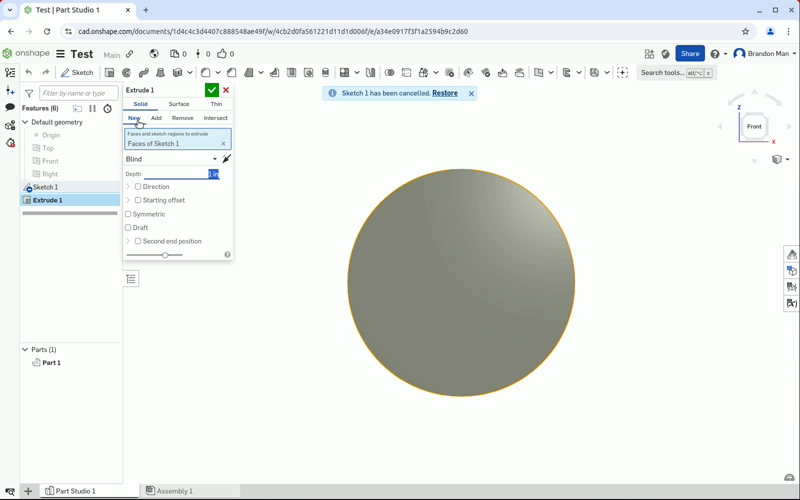
text(5.777)
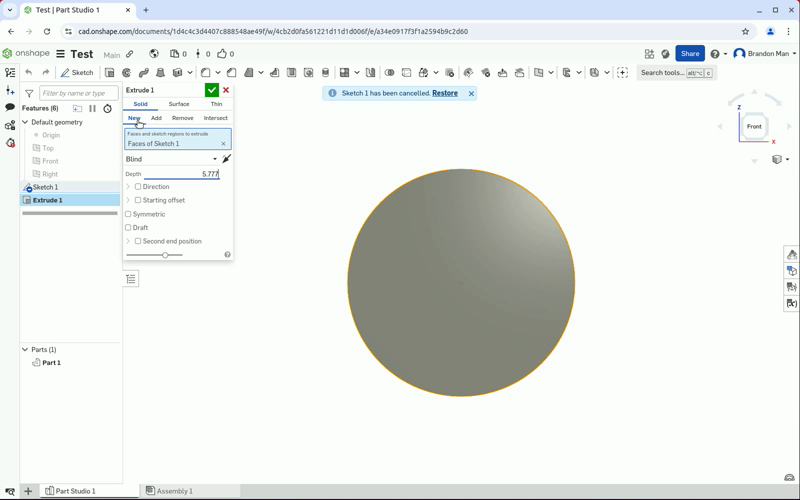
key(enter)
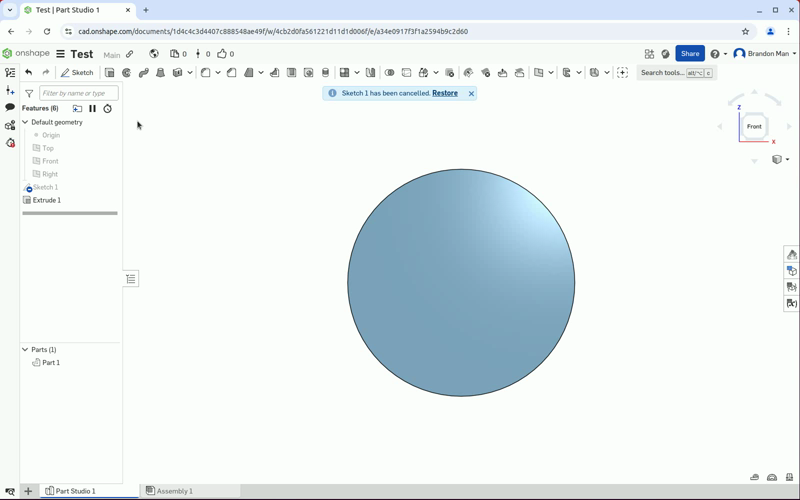
key(shift+h)
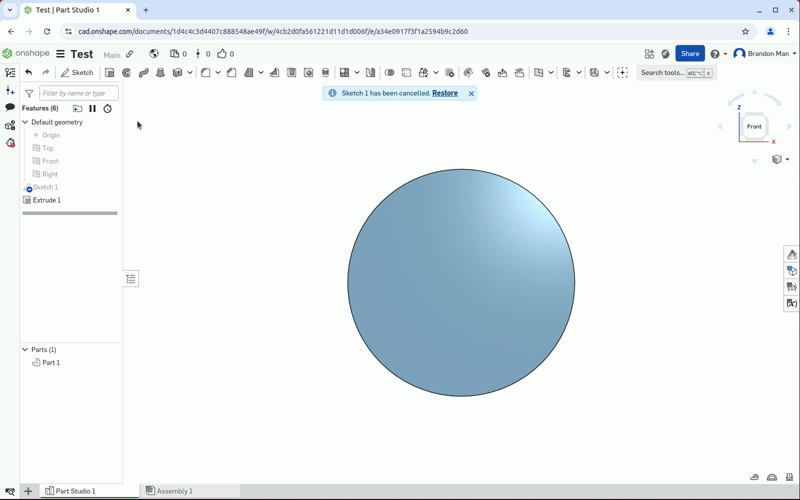
key(shift+h)
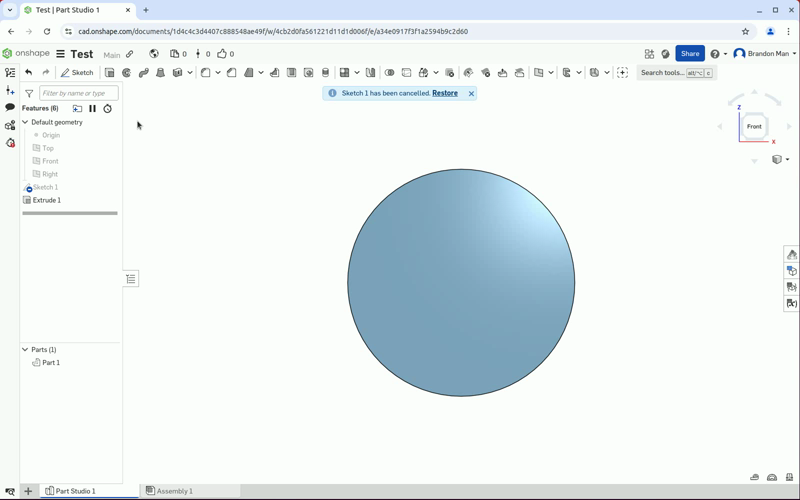
mouse_move(73, 189)
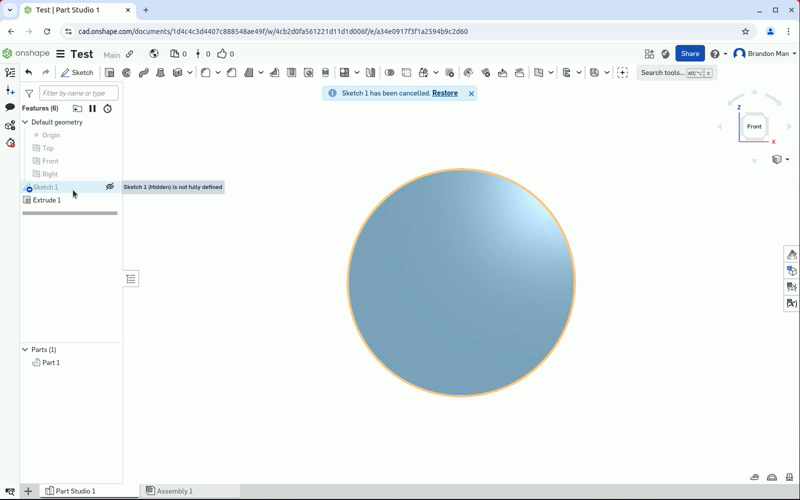
click(73, 189)
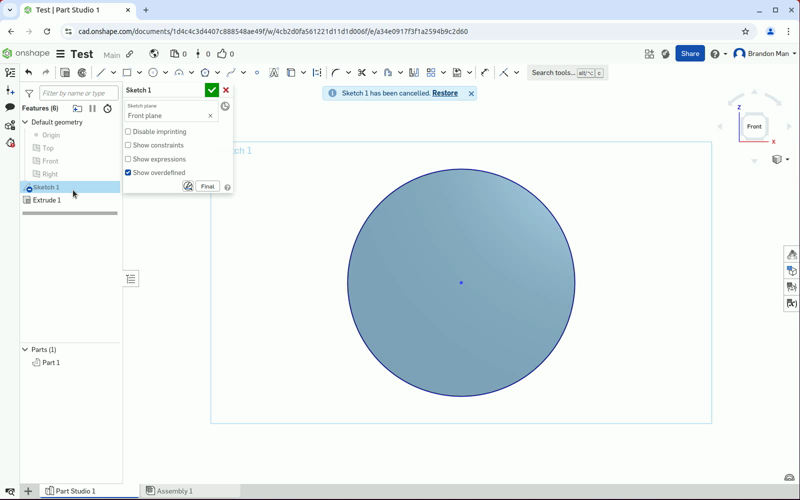
mouse_move(229, 92)
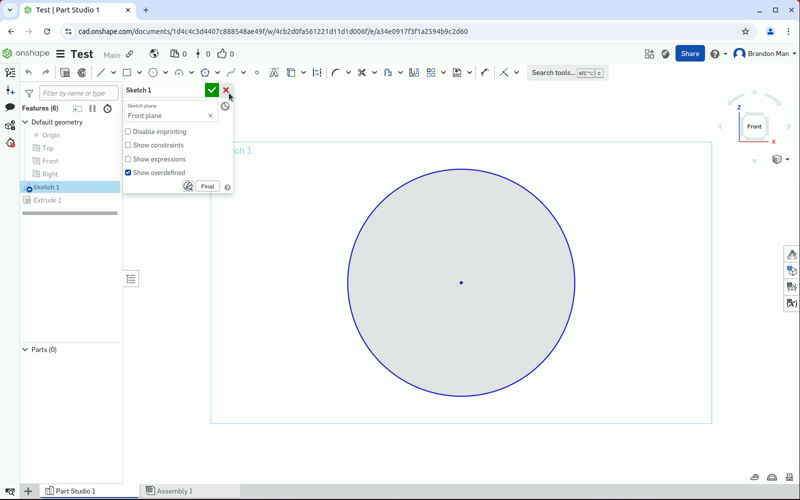
click(229, 92)
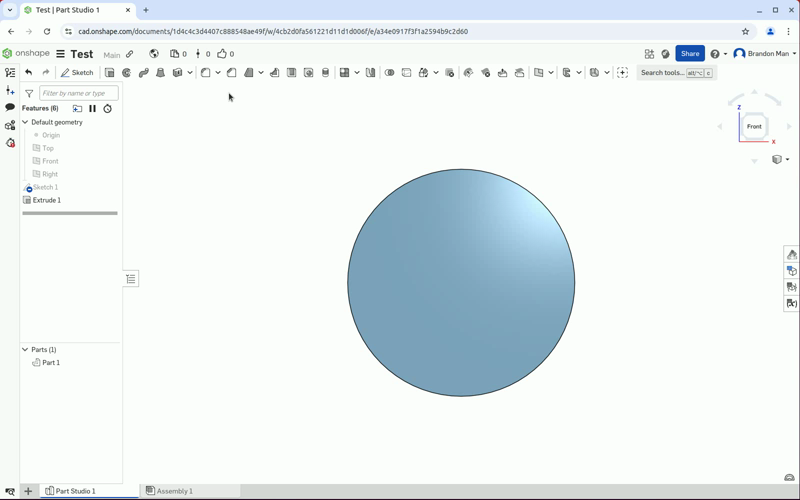
mouse_move(541, 75)
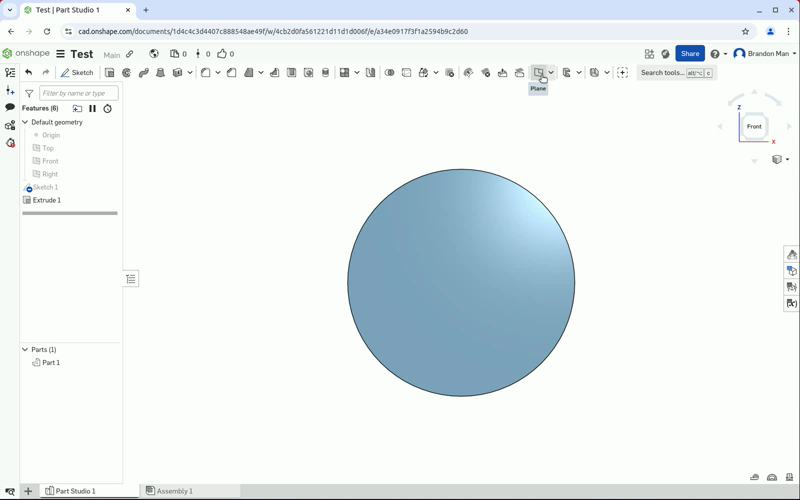
click(541, 75)
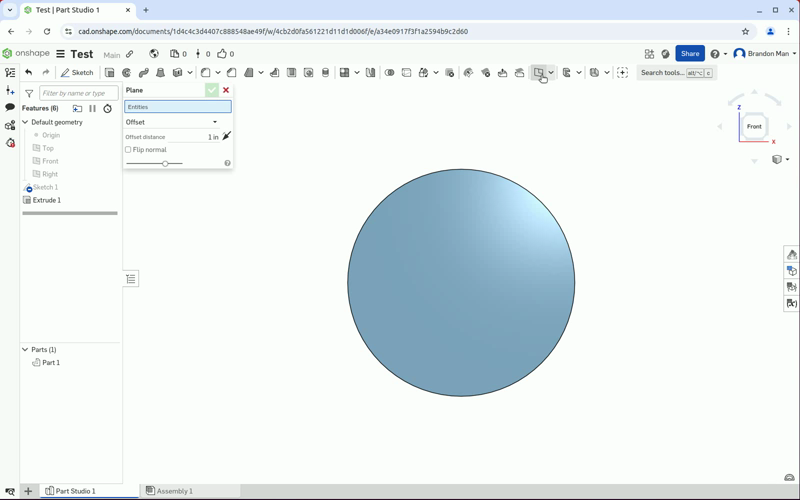
mouse_move(73, 163)
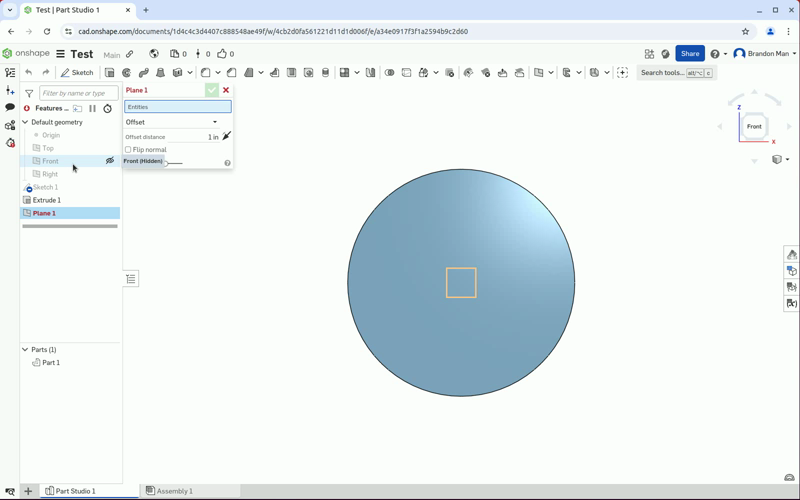
click(73, 163)
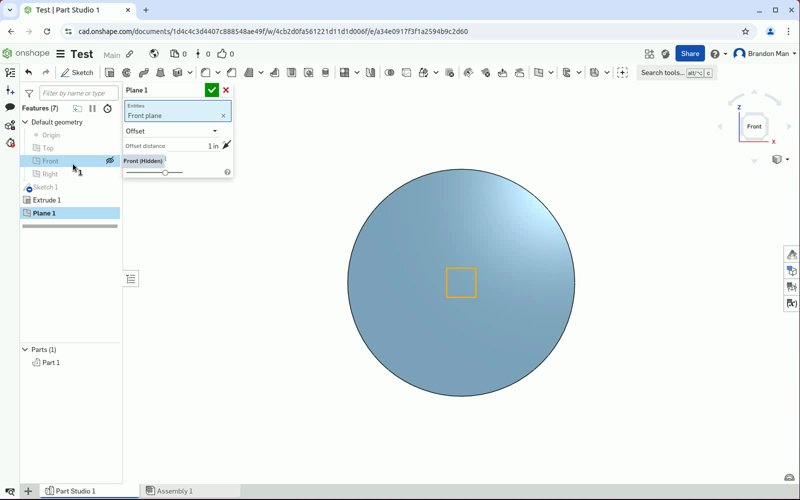
key(tab, 2)
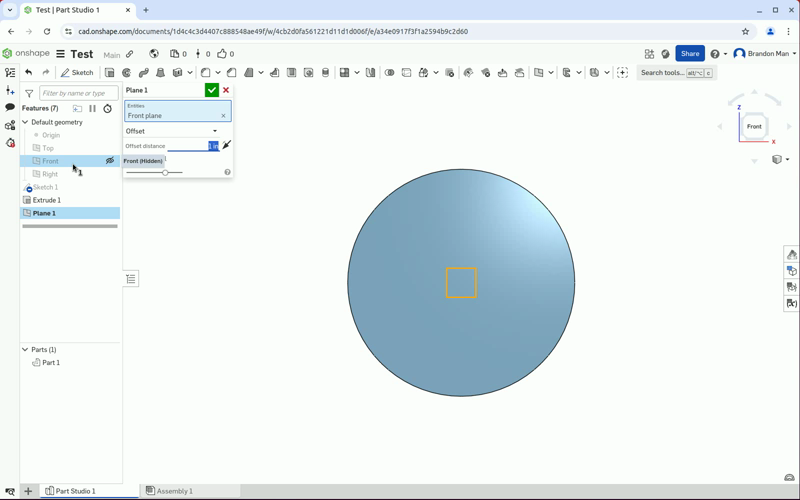
text(5.792)
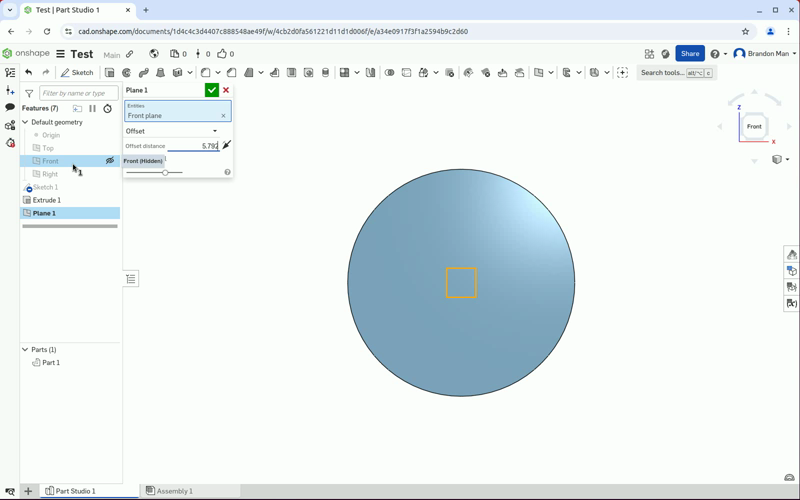
key(enter, 2)
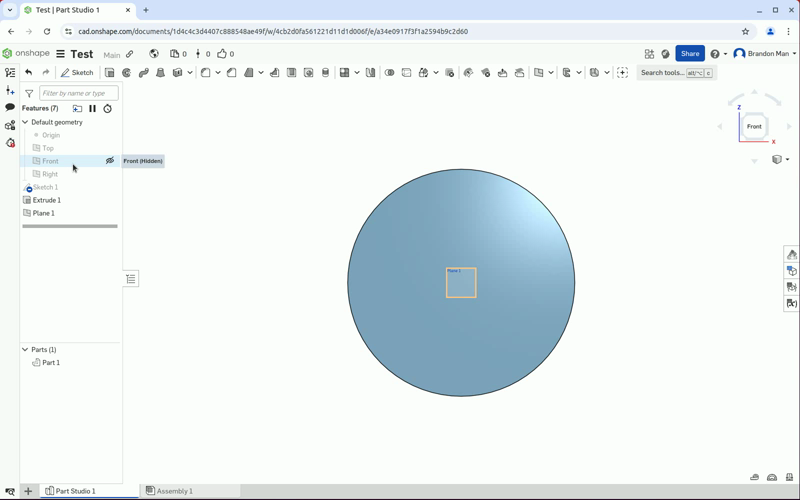
key(shift+s)
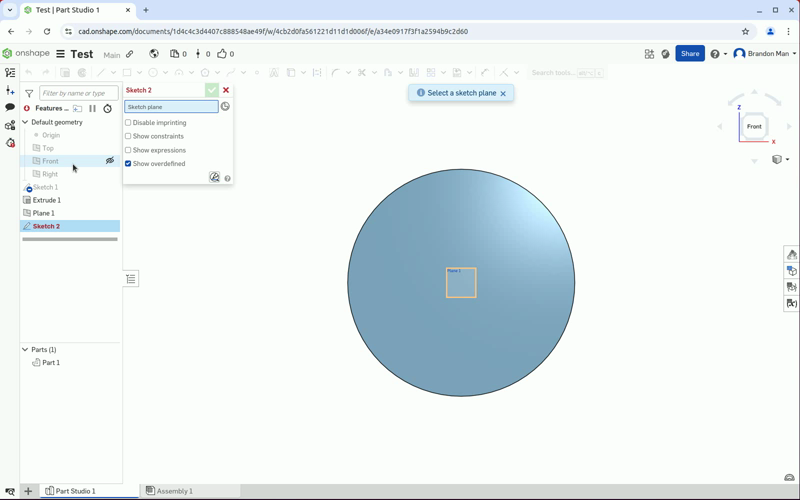
mouse_move(73, 215)
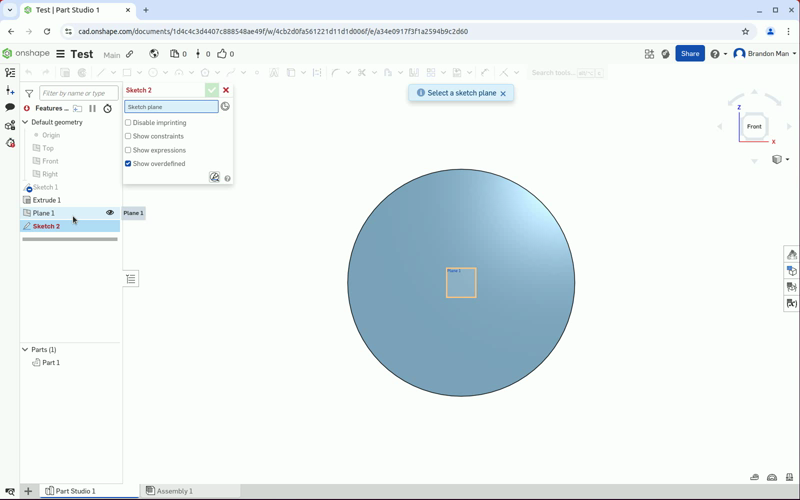
click(73, 215)
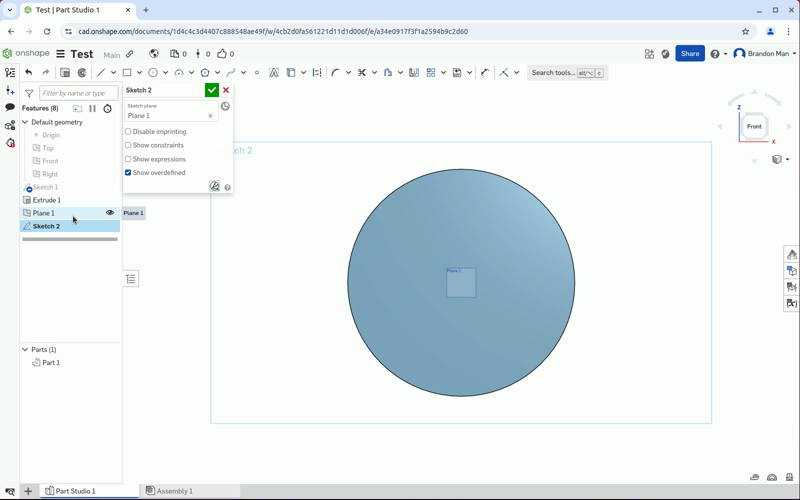
mouse_move(73, 352)
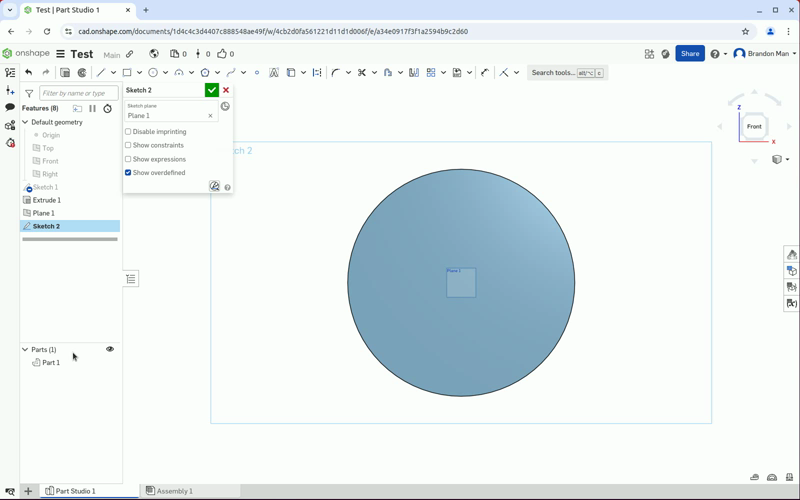
key(y)
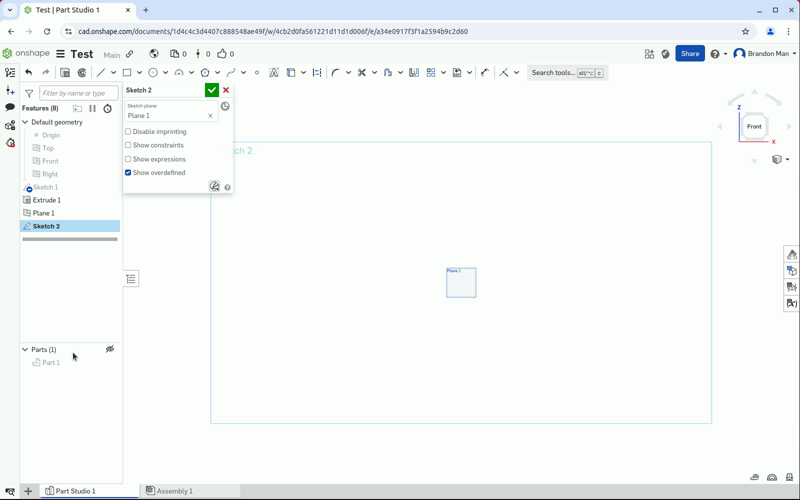
key(c)
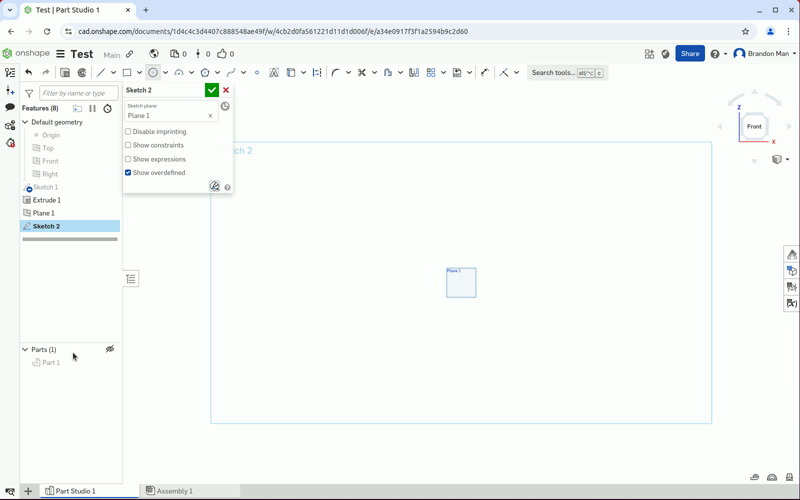
key_down(shift)
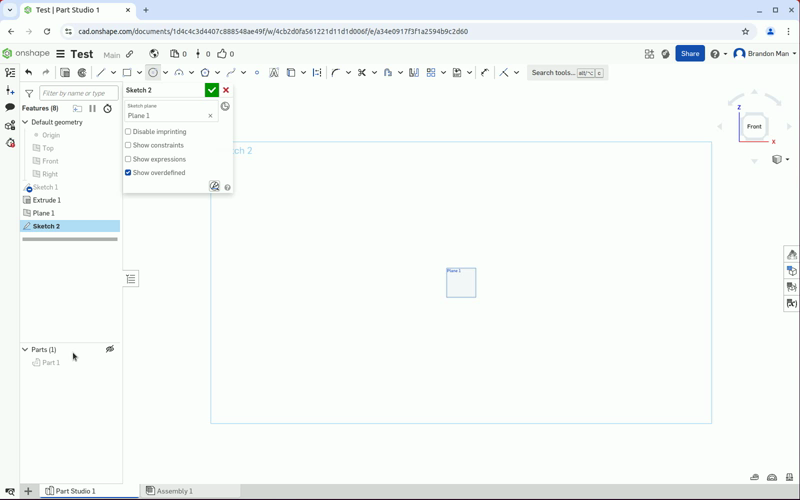
mouse_move(460, 282)
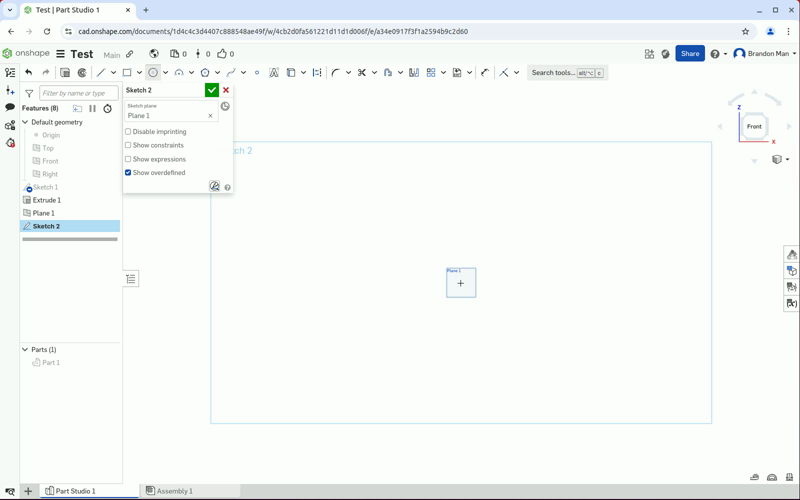
click(460, 282)
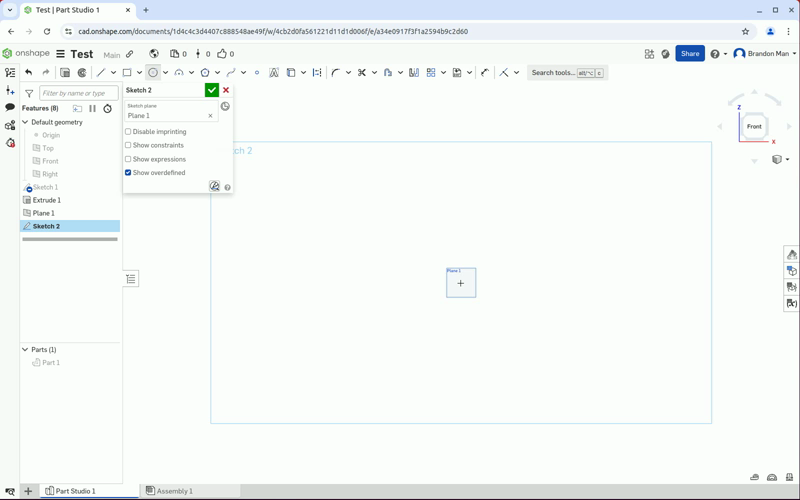
key_up(shift)
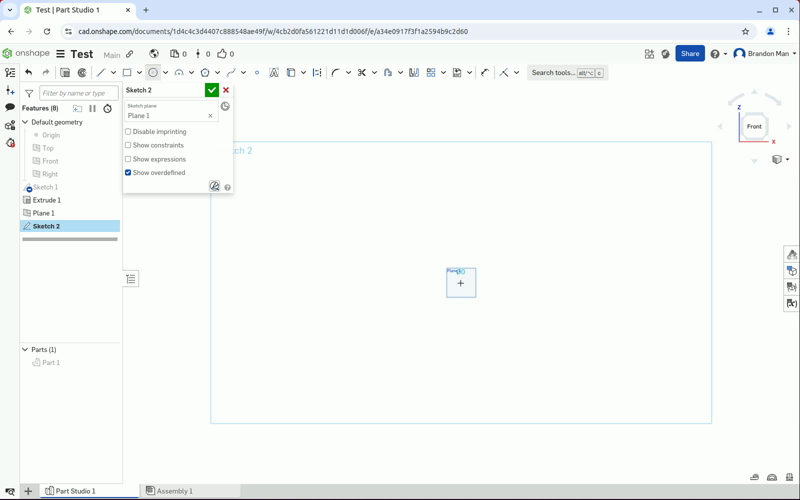
mouse_move(554, 282)
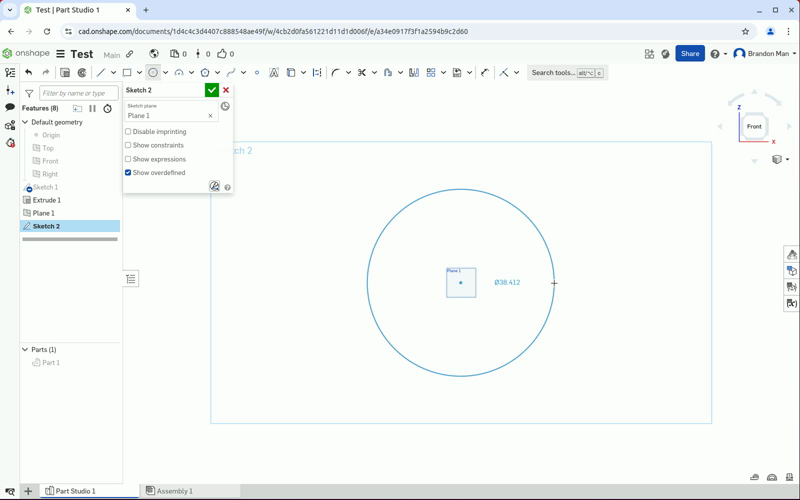
click(554, 282)
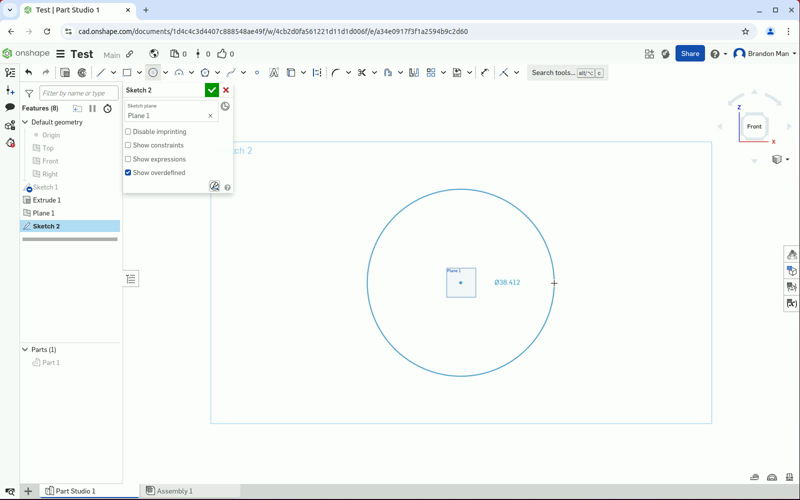
key(esc)
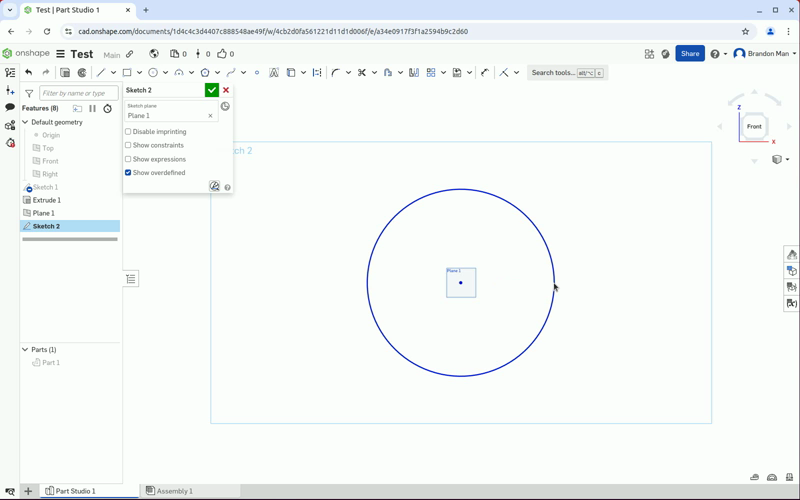
mouse_move(445, 252)
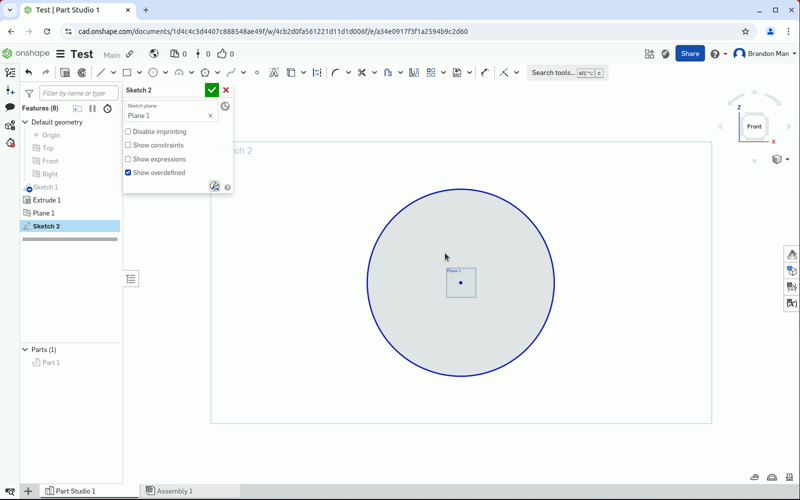
click(445, 252)
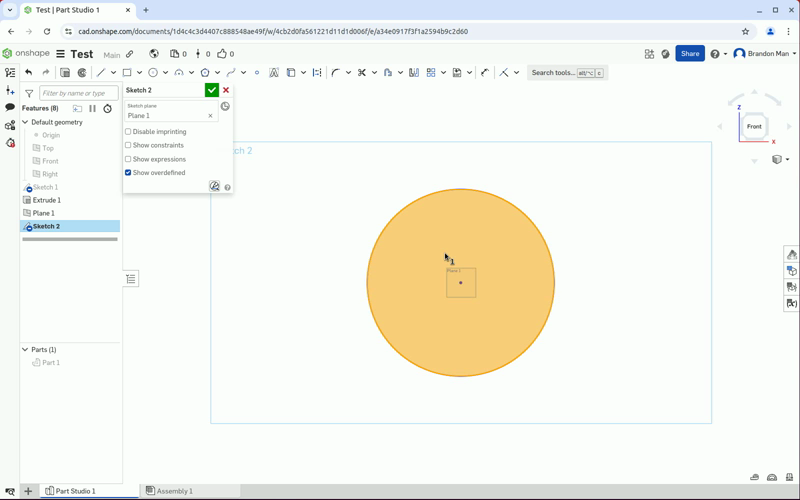
mouse_move(73, 352)
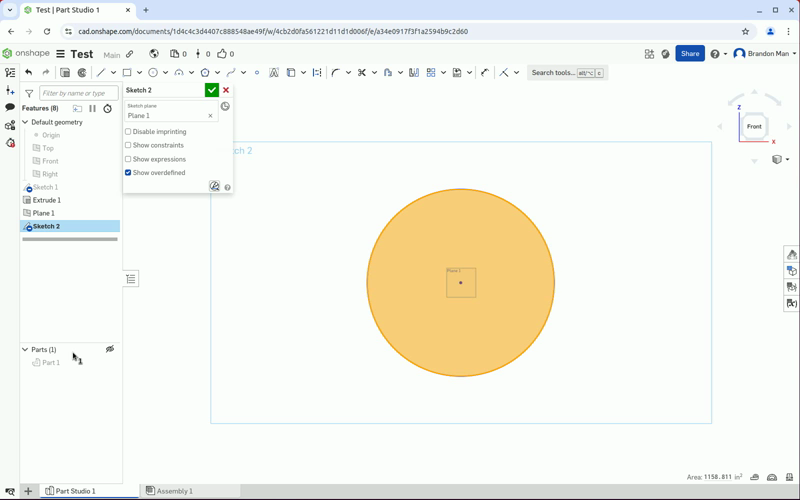
key(shift+y)
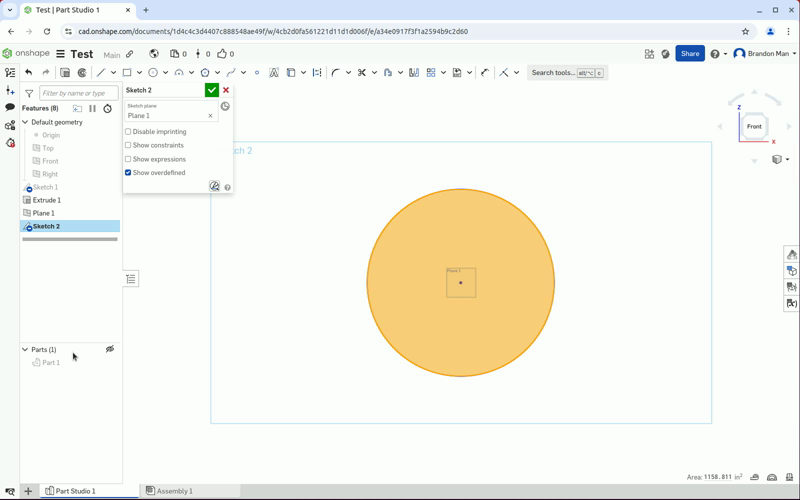
key(shift+e)
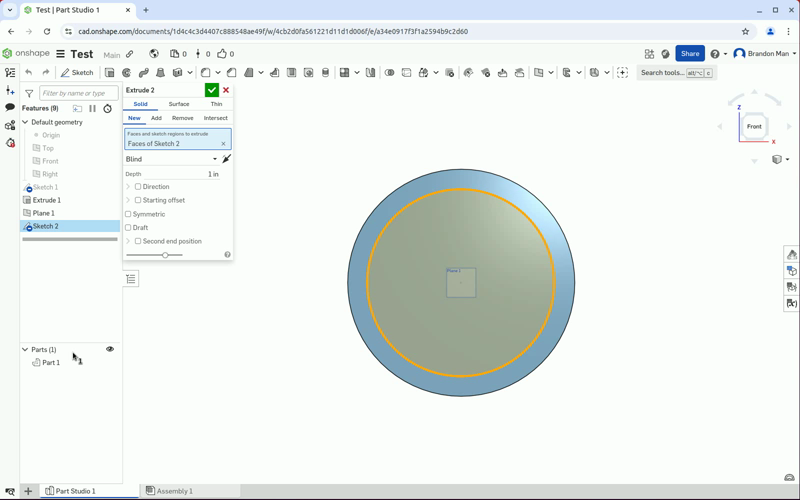
mouse_move(143, 106)
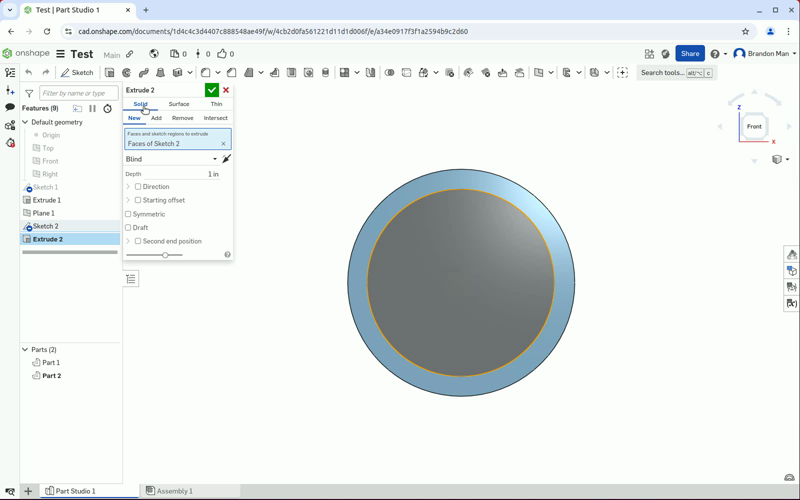
click(143, 106)
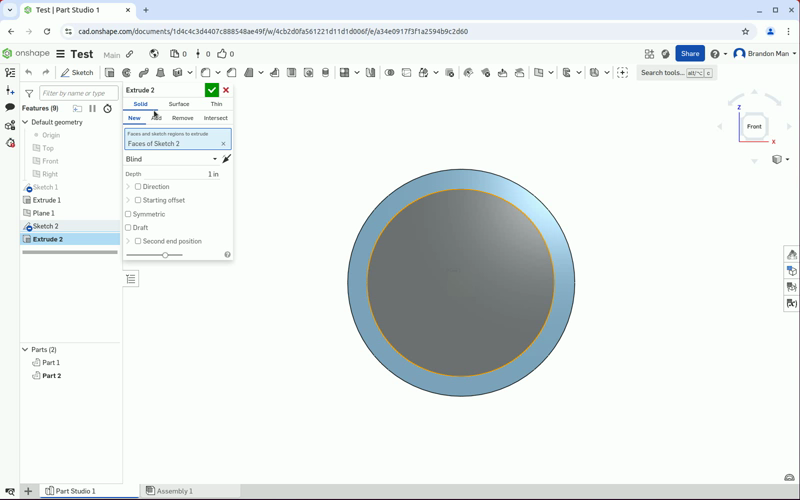
mouse_move(186, 120)
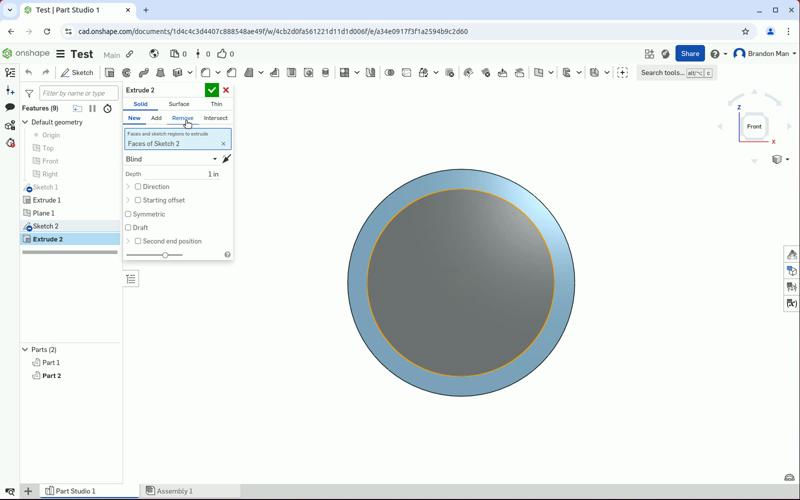
click(186, 120)
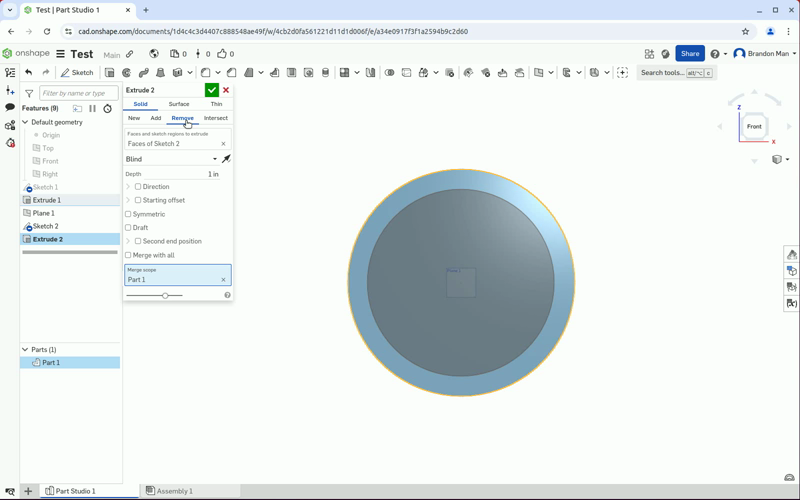
key(tab, 4)
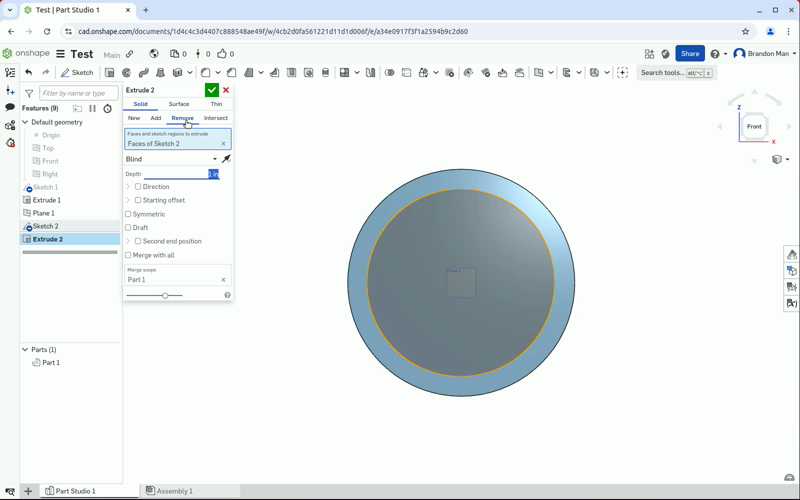
text(30.811)
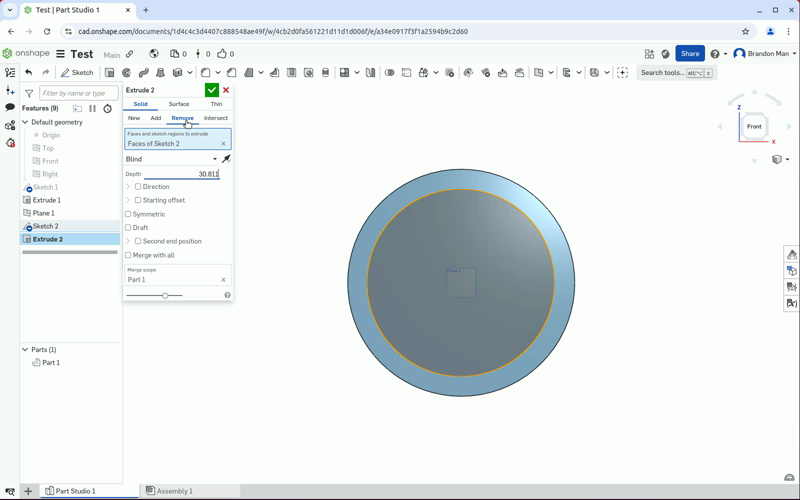
key(tab, 6)
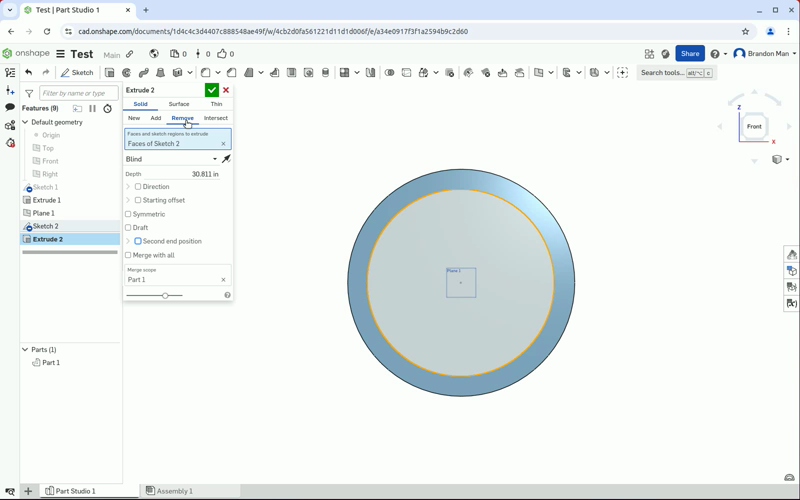
key(space)
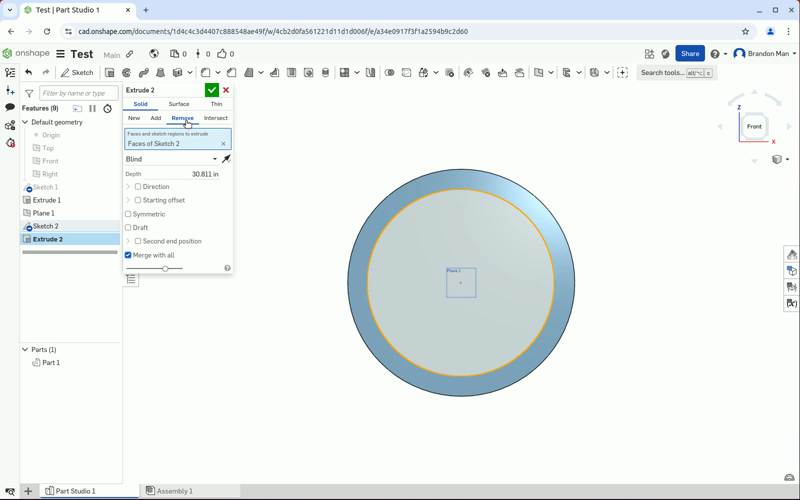
key(enter)
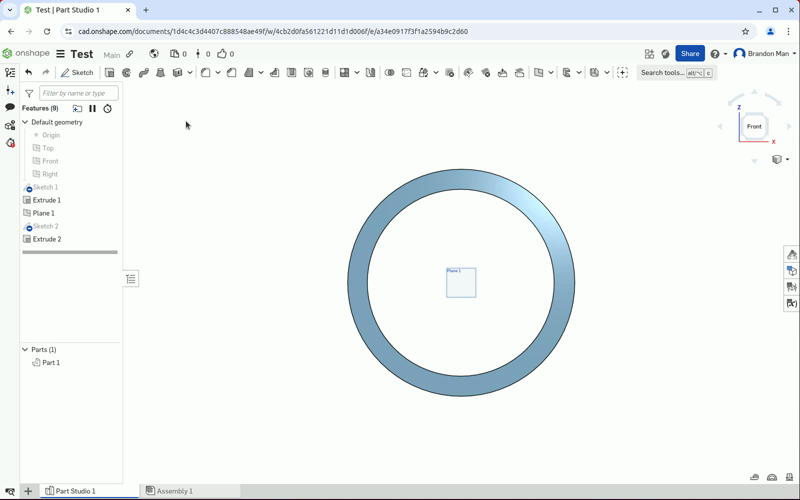
key(shift+h)
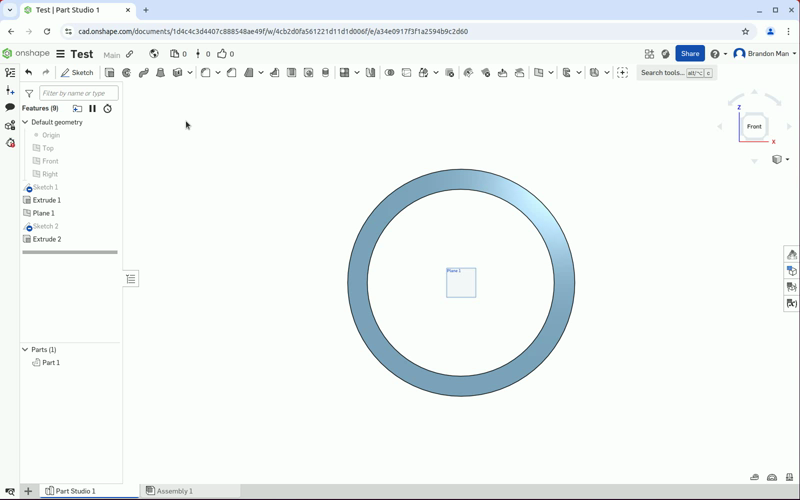
key(shift+h)
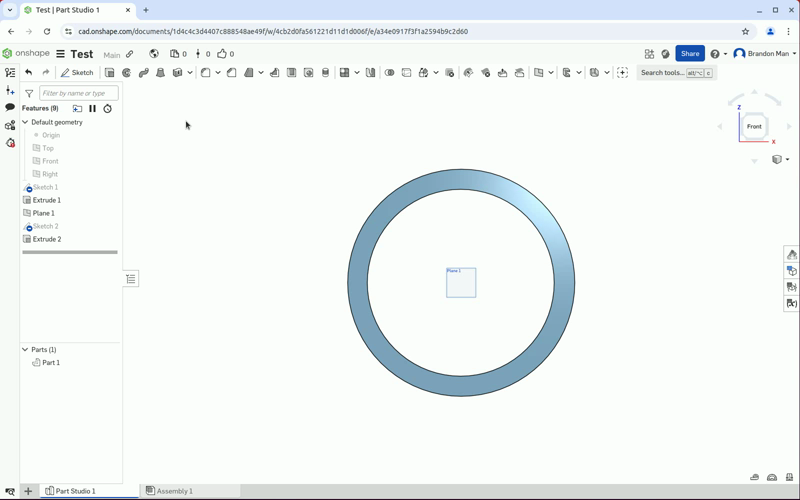
key(shift+7)
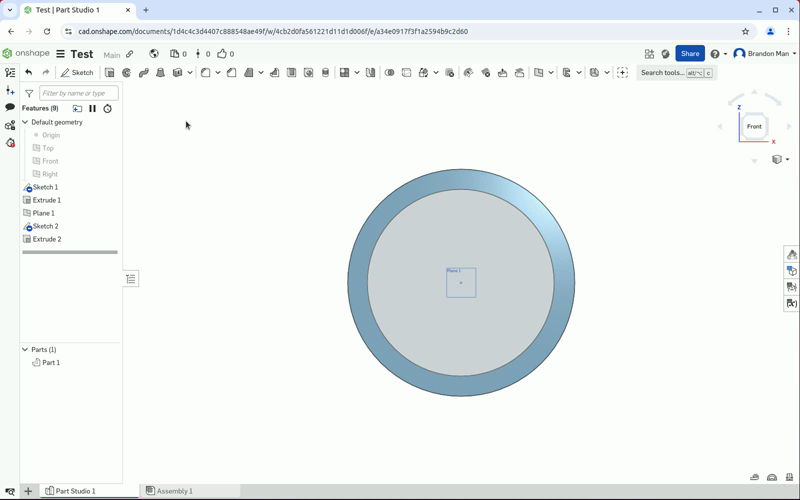
key(left, 2)
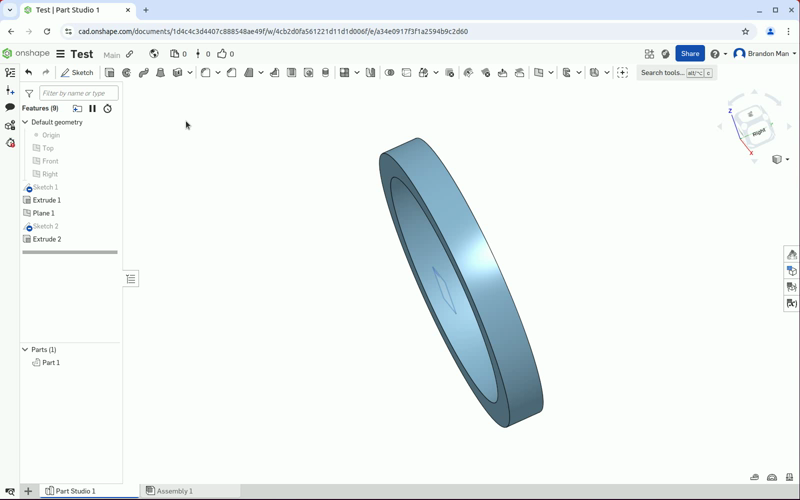
key(down, 2)
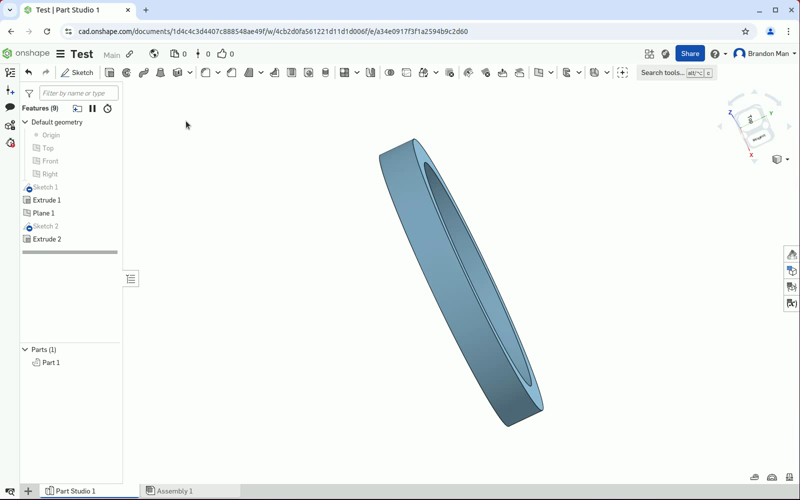
key(up, 2)
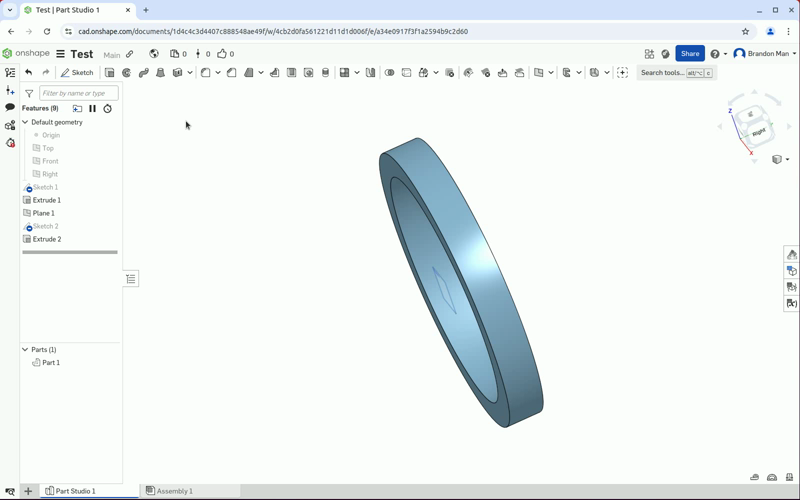
key(right, 2)
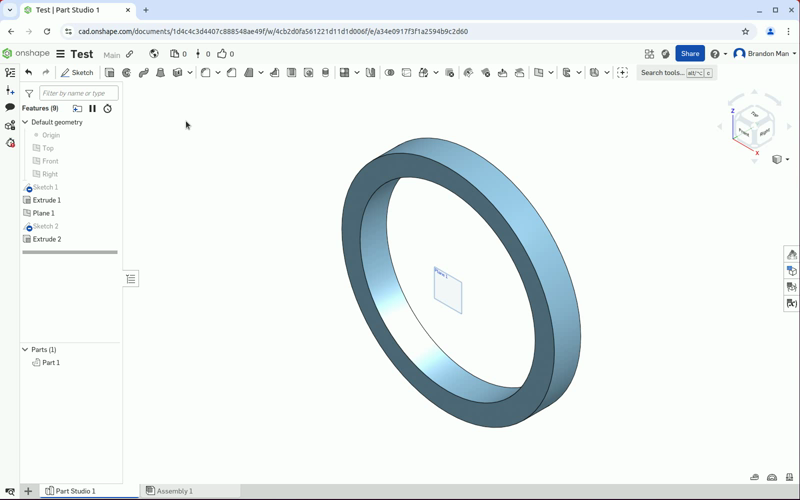
mouse_move(73, 189)
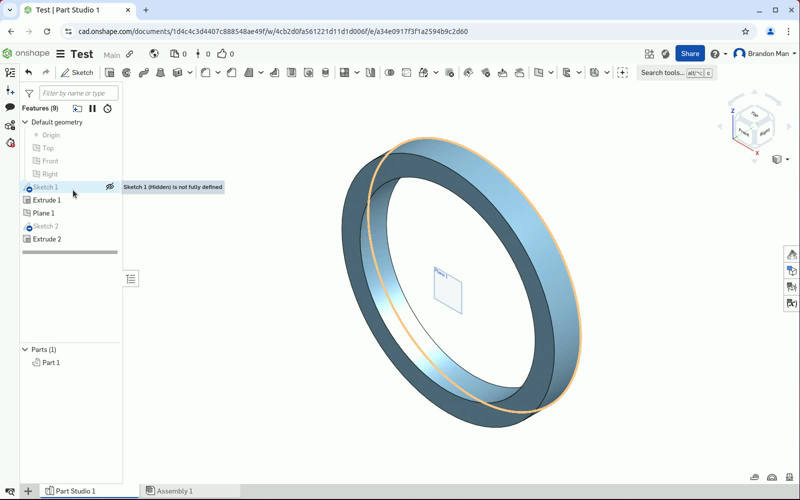
click(73, 189)